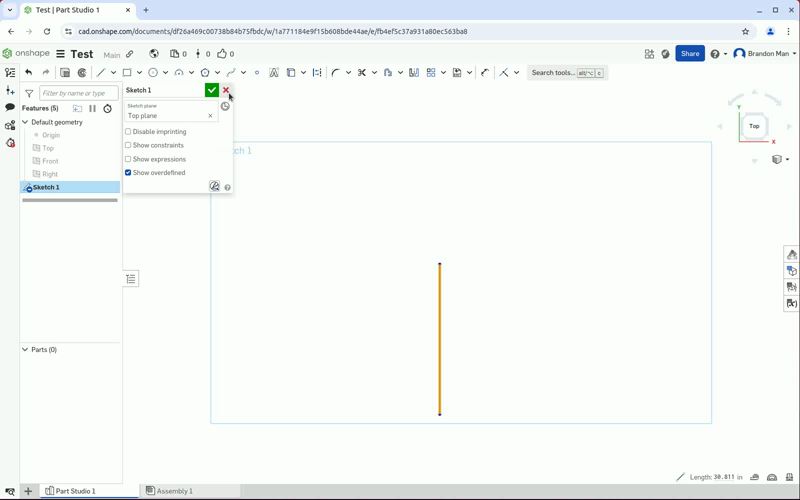
key(shift+h)
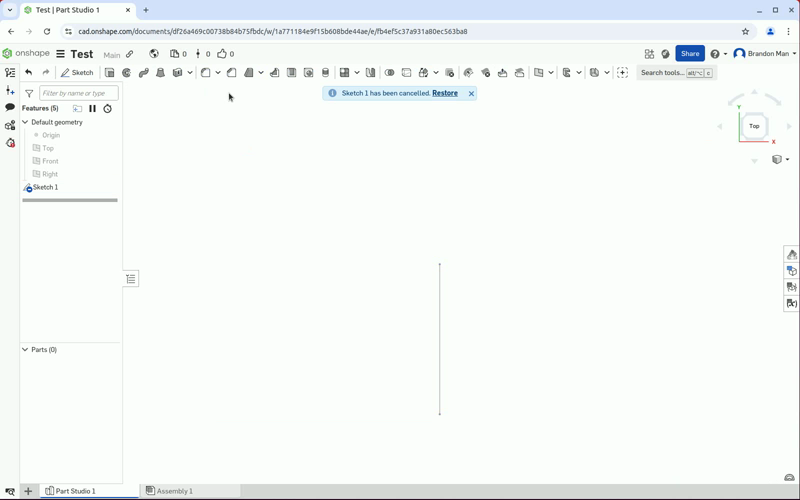
key(shift+s)
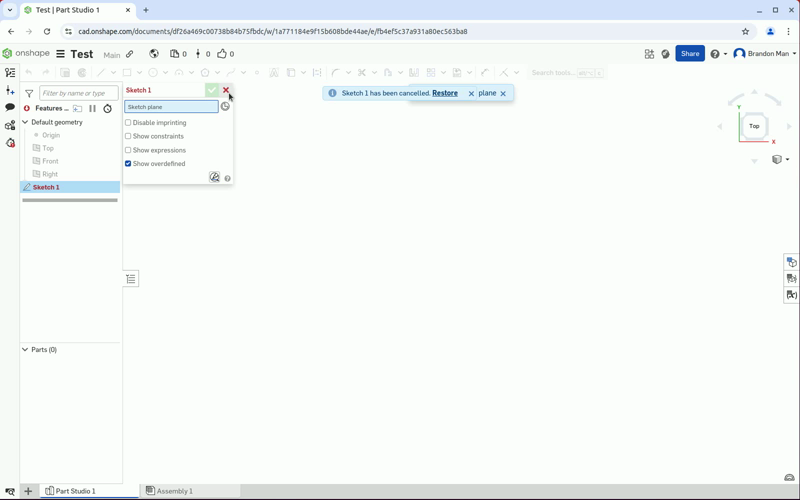
mouse_move(73, 150)
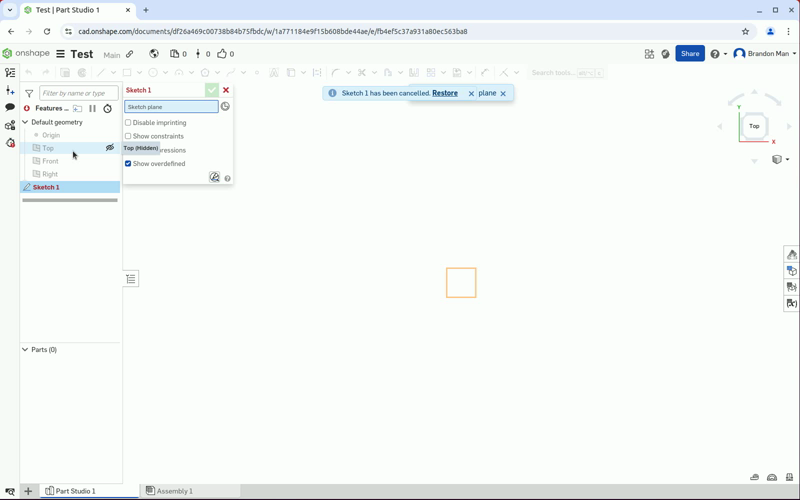
click(73, 150)
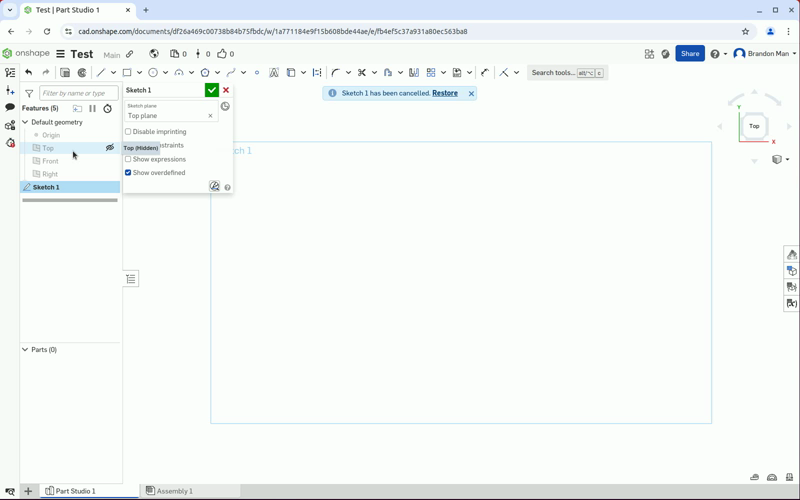
mouse_move(73, 352)
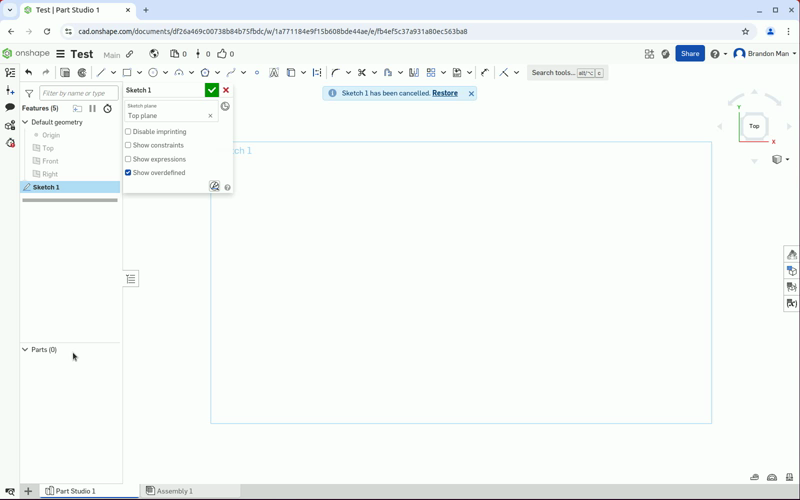
key(y)
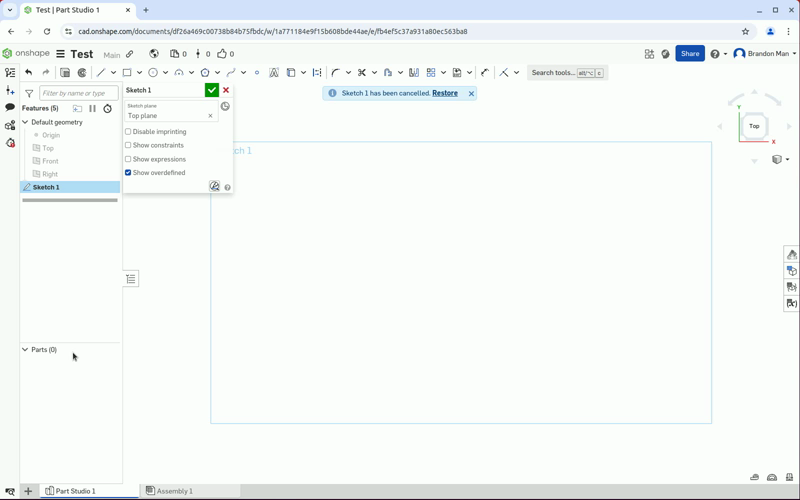
key(l)
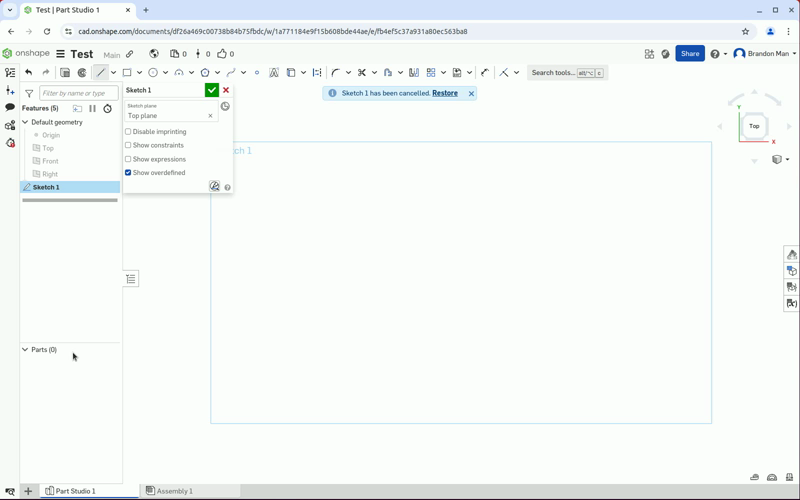
key_down(shift)
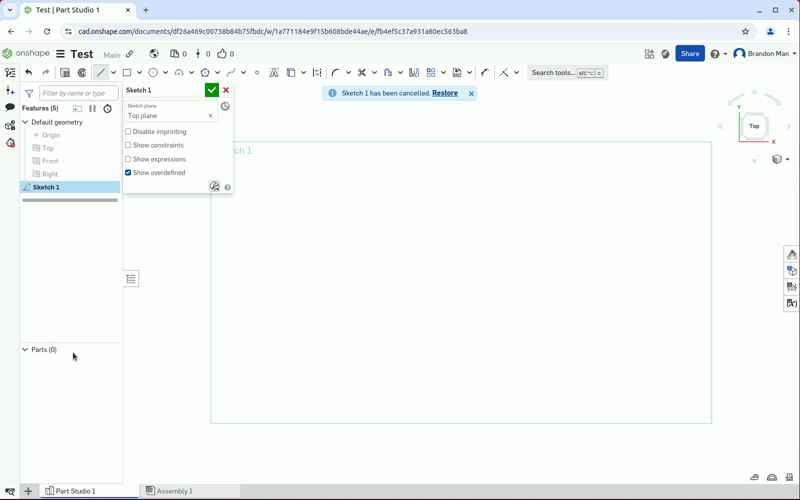
mouse_move(348, 239)
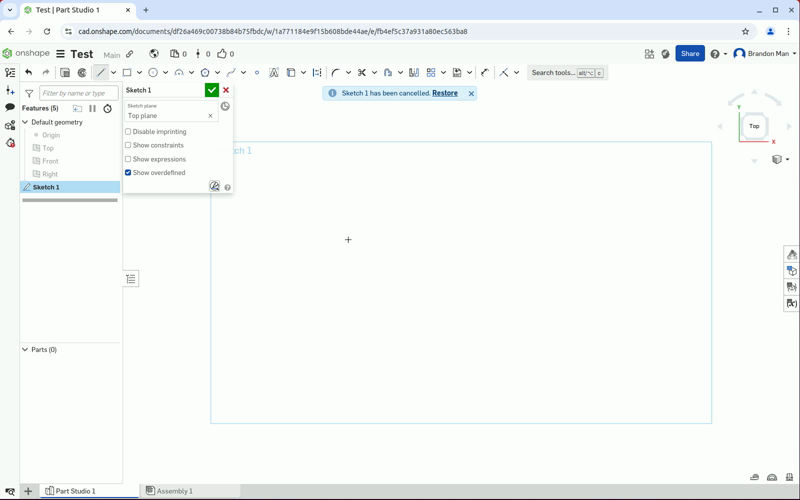
click(348, 239)
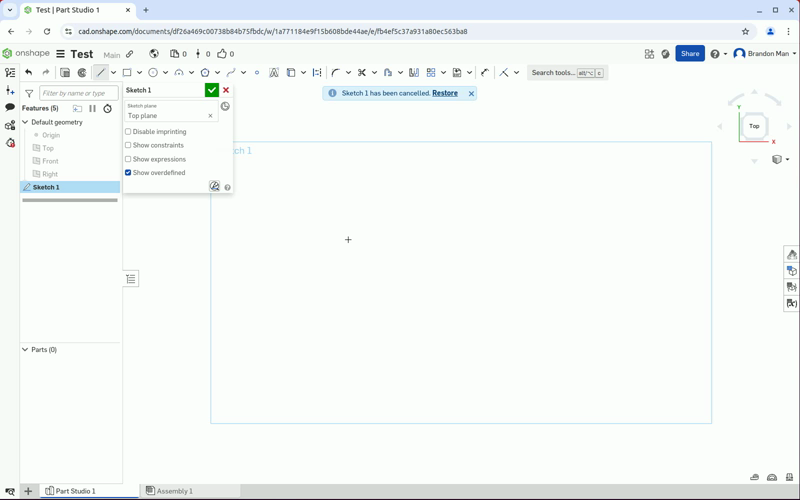
key_up(shift)
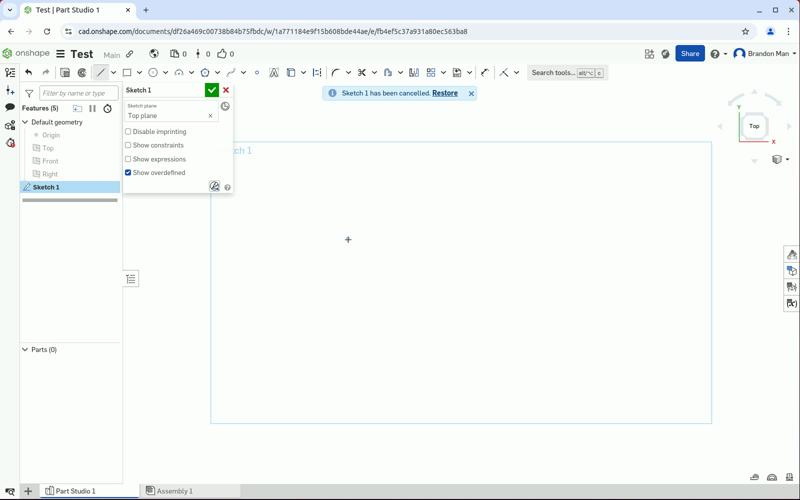
key_down(shift)
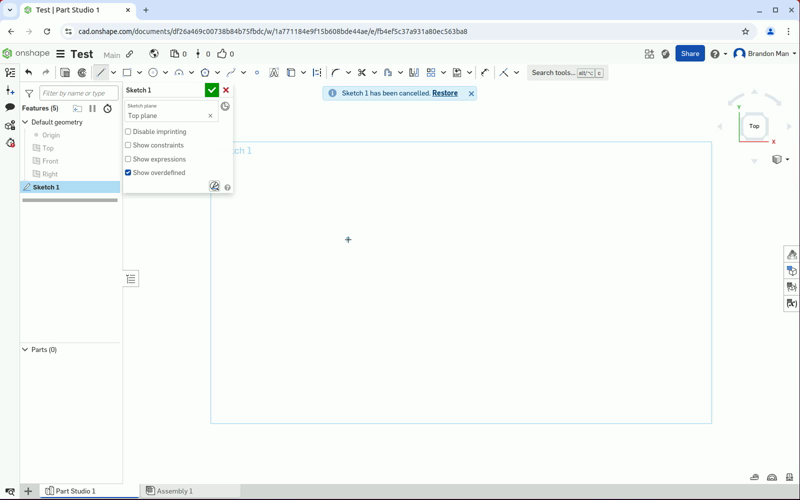
mouse_move(572, 326)
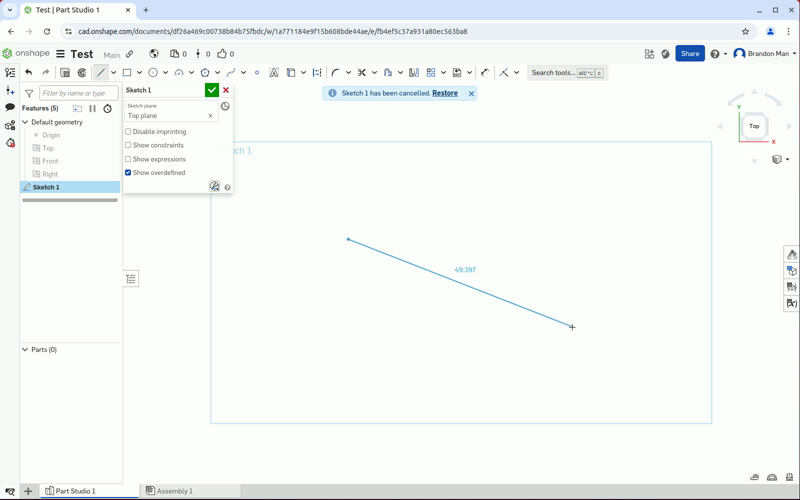
click(572, 326)
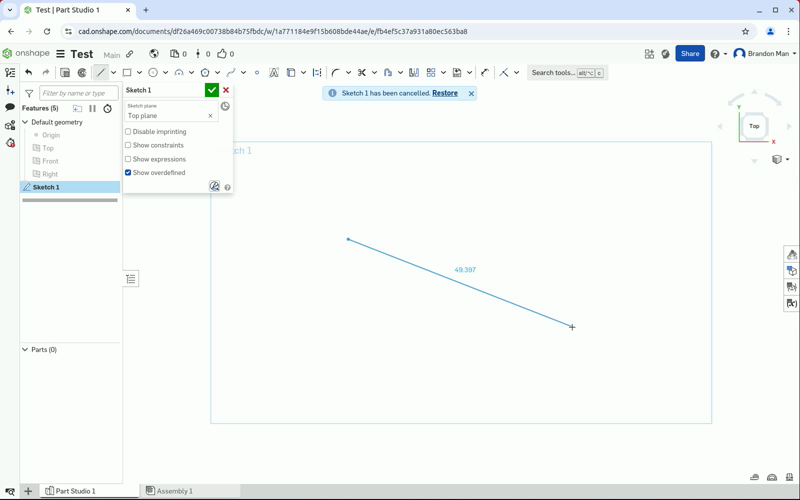
key_up(shift)
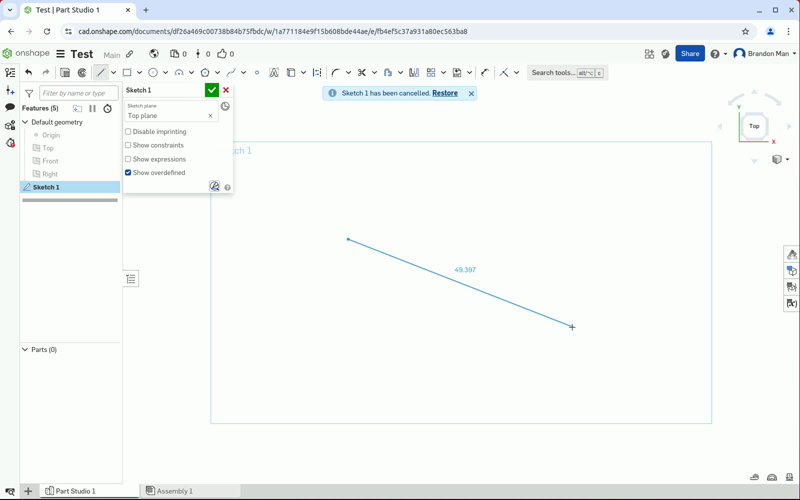
key_down(shift)
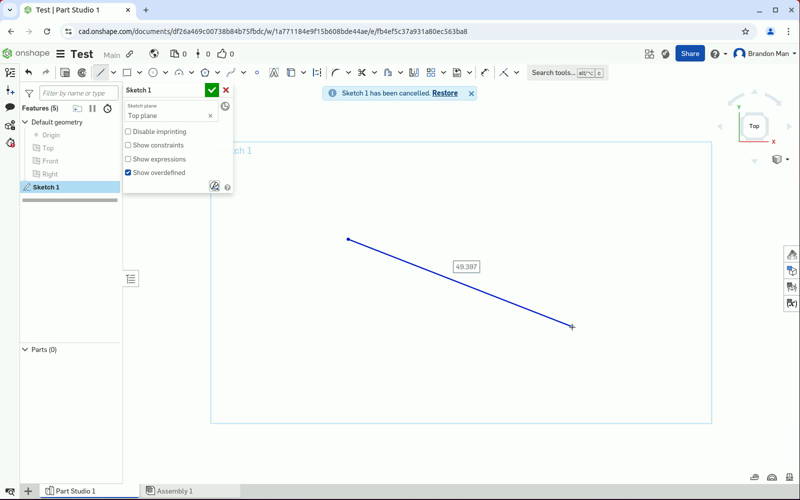
mouse_move(572, 239)
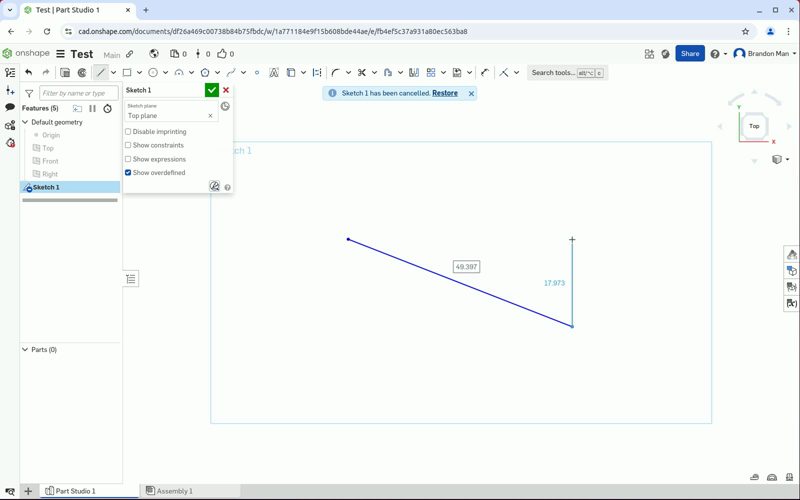
click(572, 239)
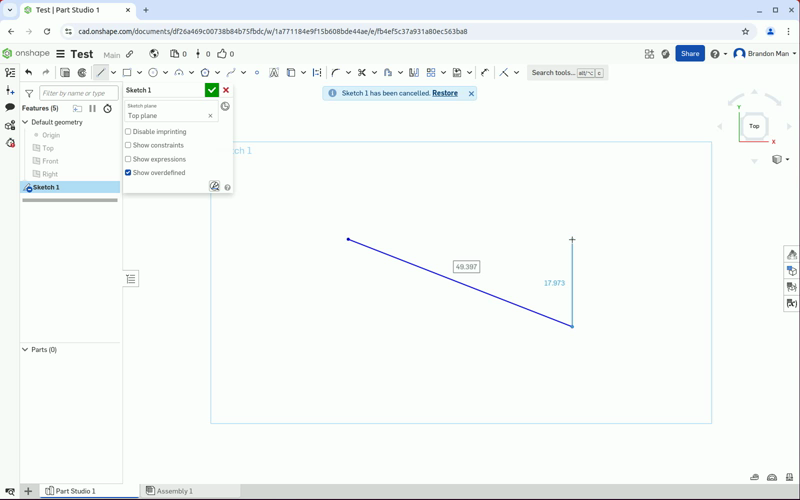
key_up(shift)
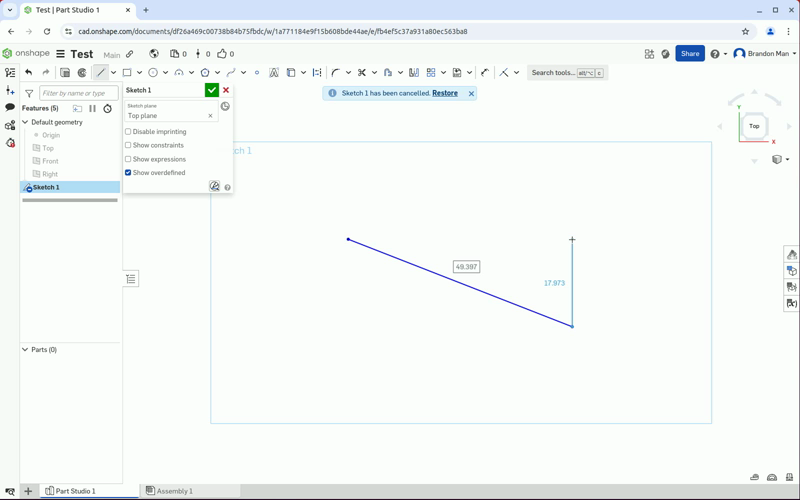
key_down(shift)
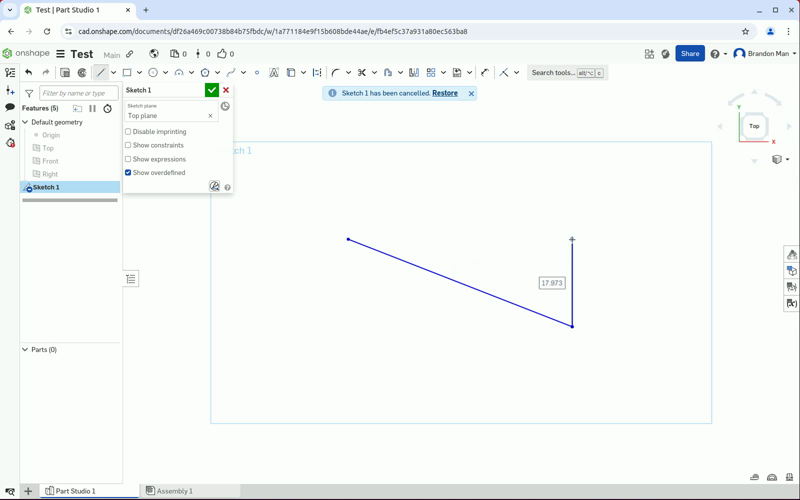
mouse_move(348, 239)
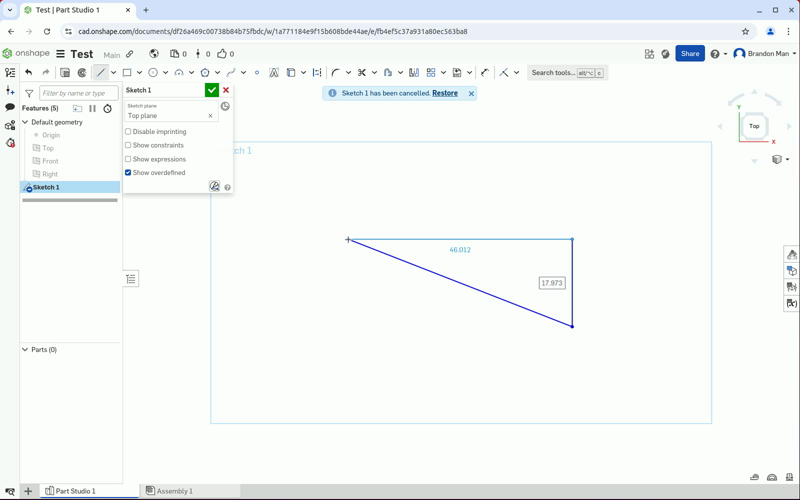
key_up(shift)
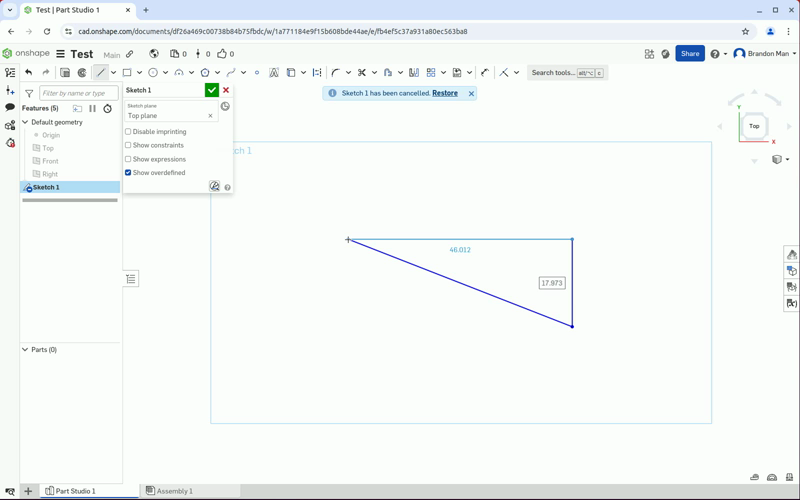
click(348, 239)
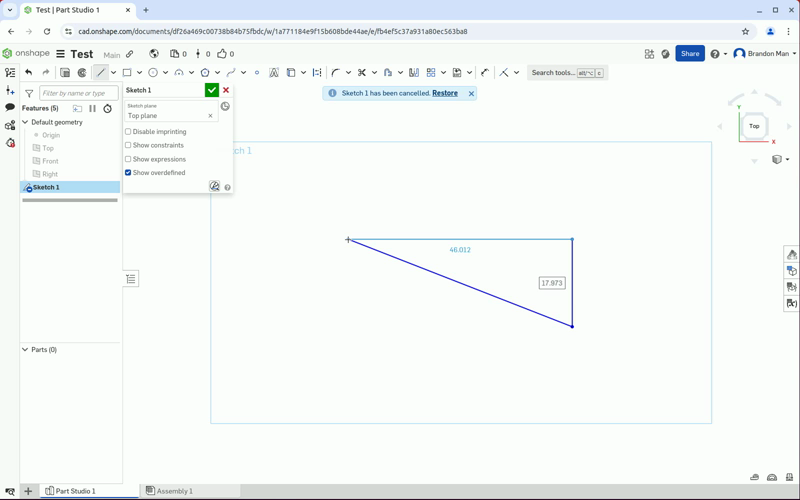
key(esc)
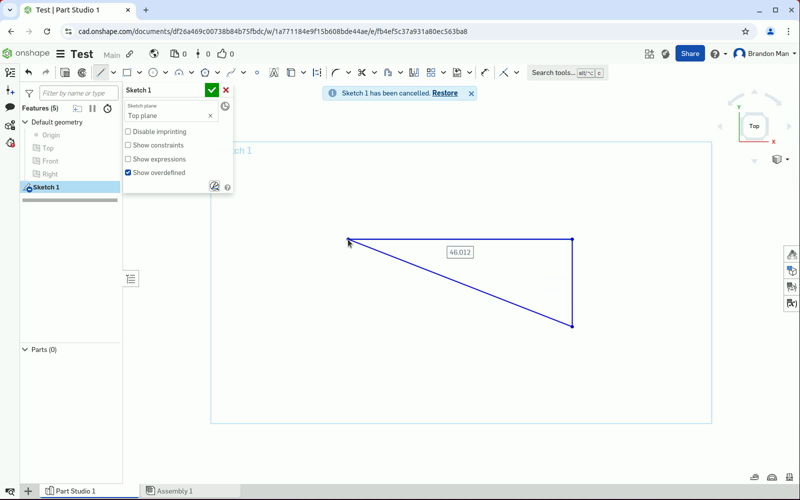
mouse_move(428, 261)
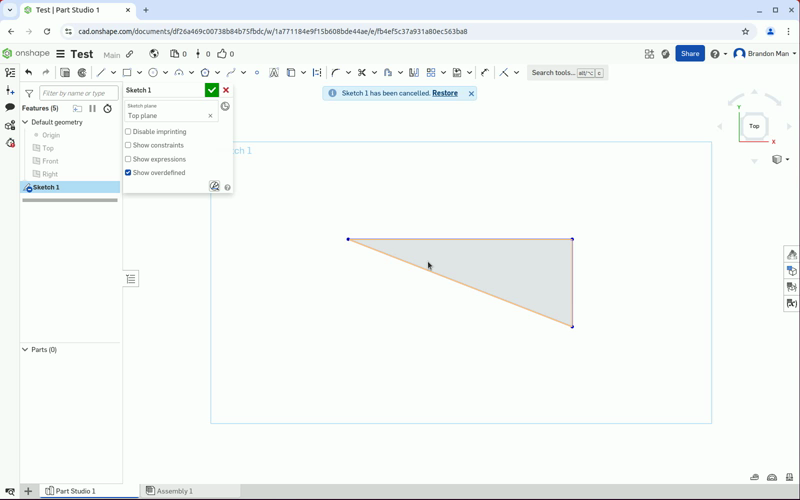
click(428, 261)
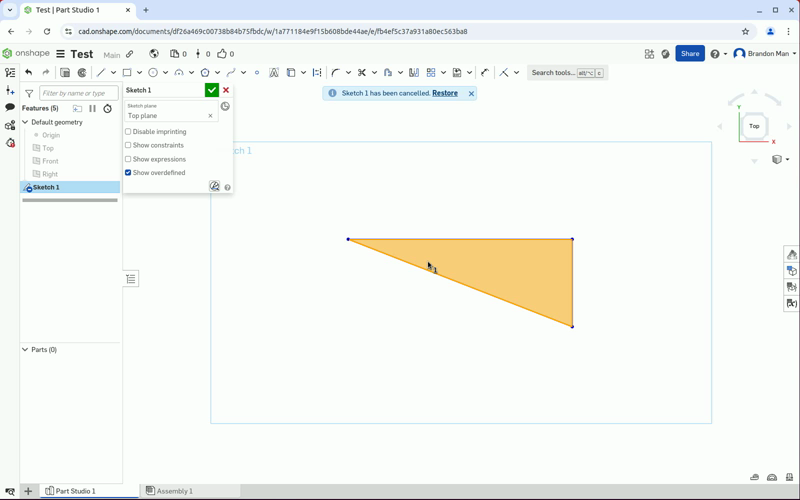
mouse_move(73, 352)
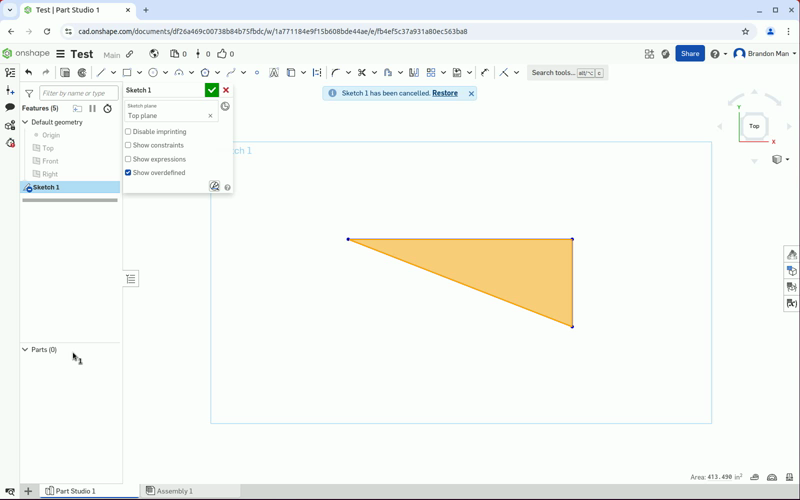
key(shift+y)
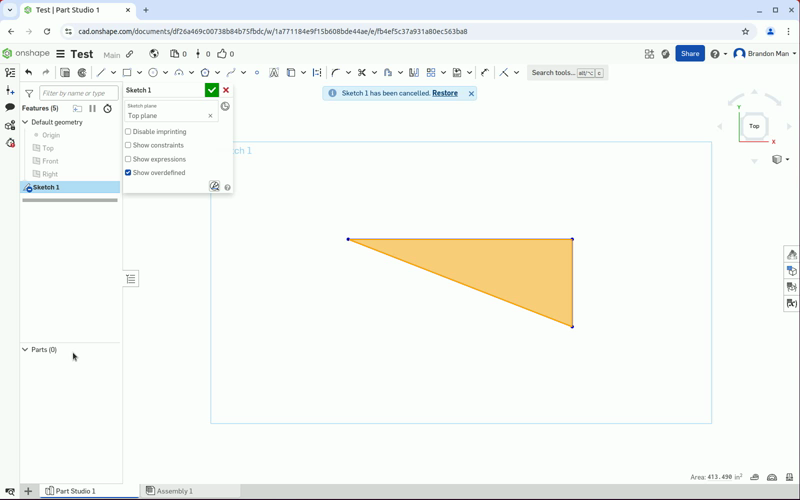
key(shift+e)
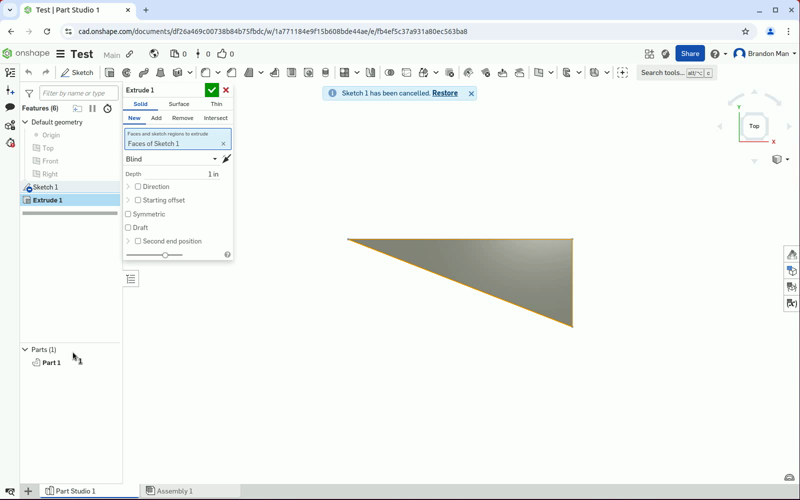
mouse_move(143, 106)
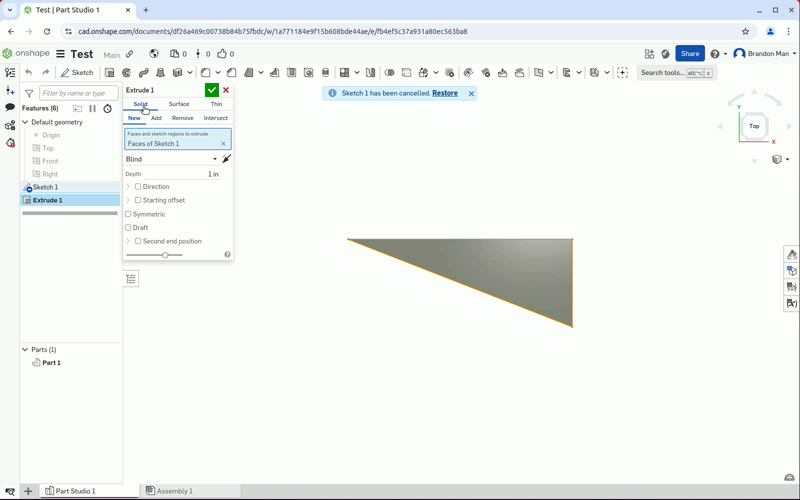
click(143, 106)
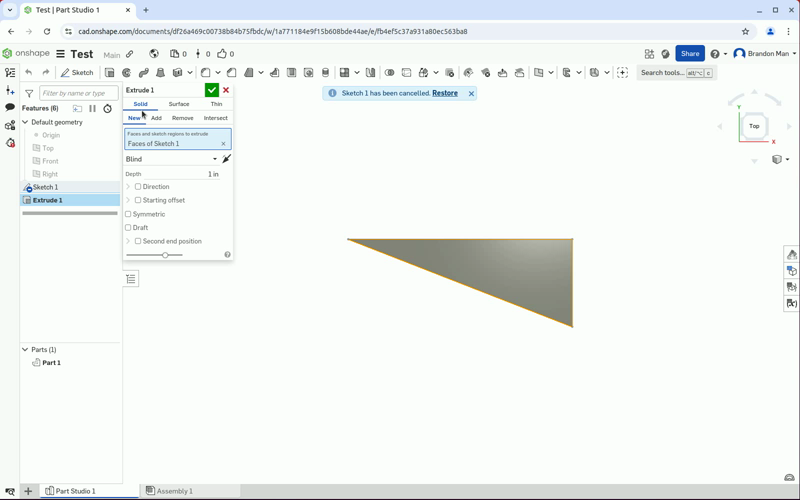
mouse_move(137, 120)
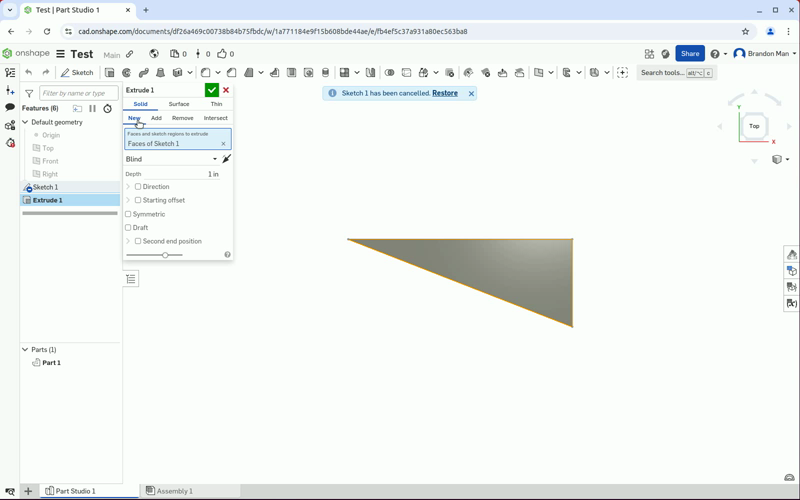
click(137, 120)
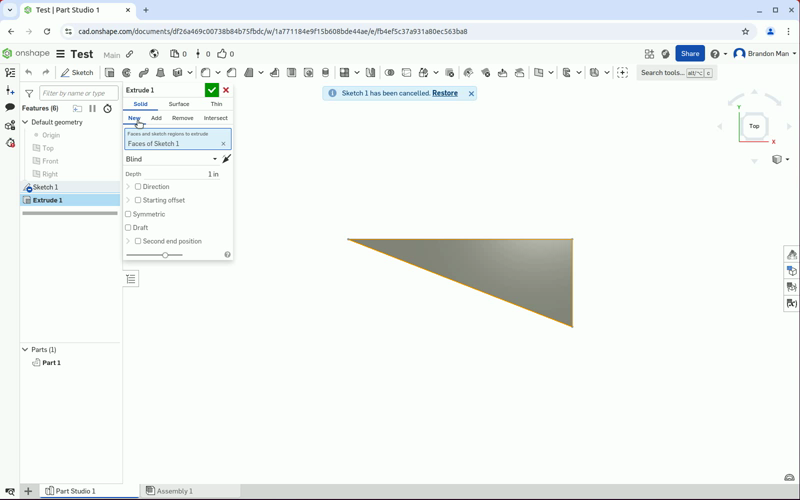
key(tab, 4)
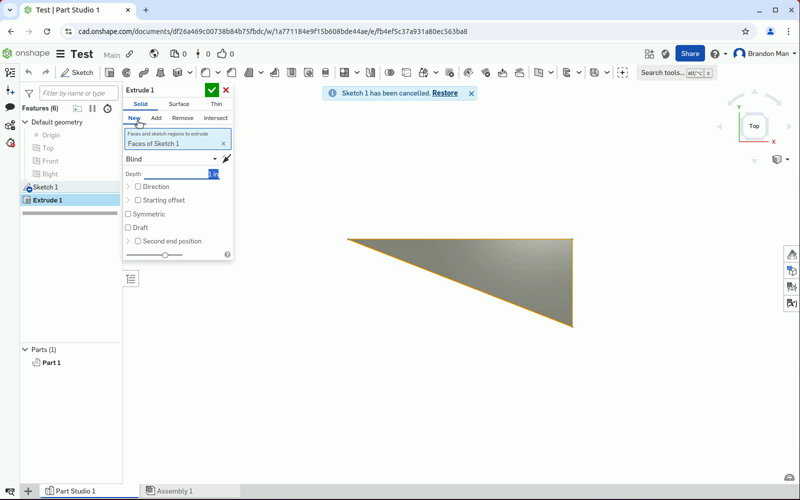
text(14.924)
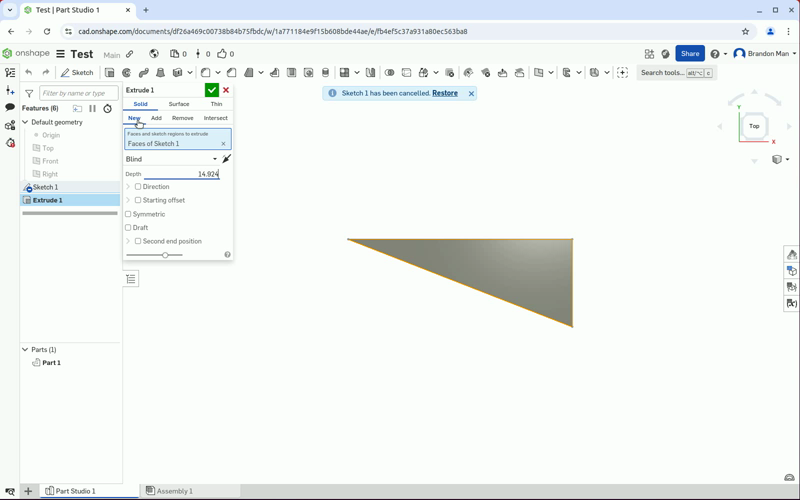
key(enter)
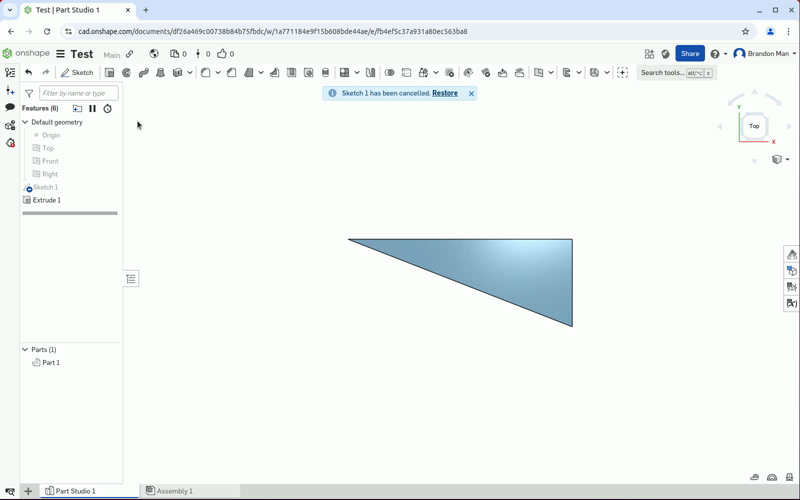
key(shift+h)
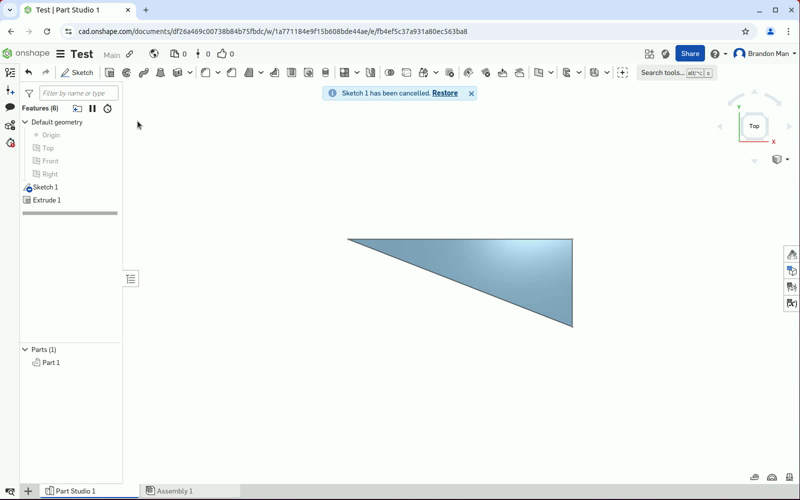
key(shift+h)
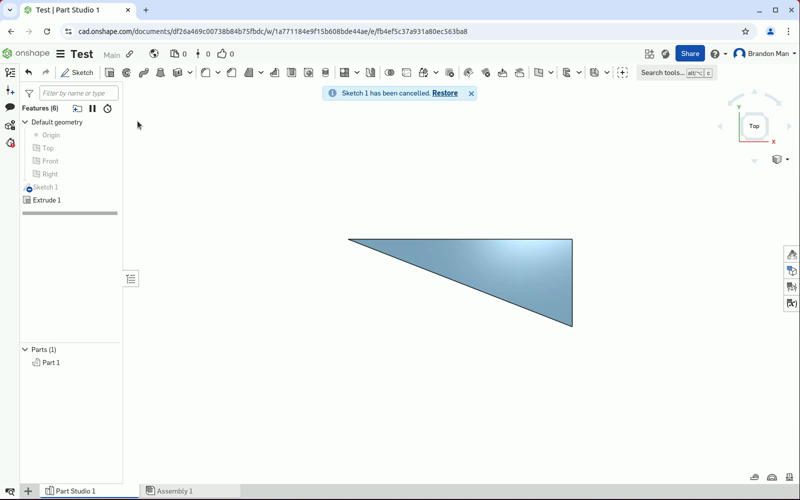
mouse_move(73, 189)
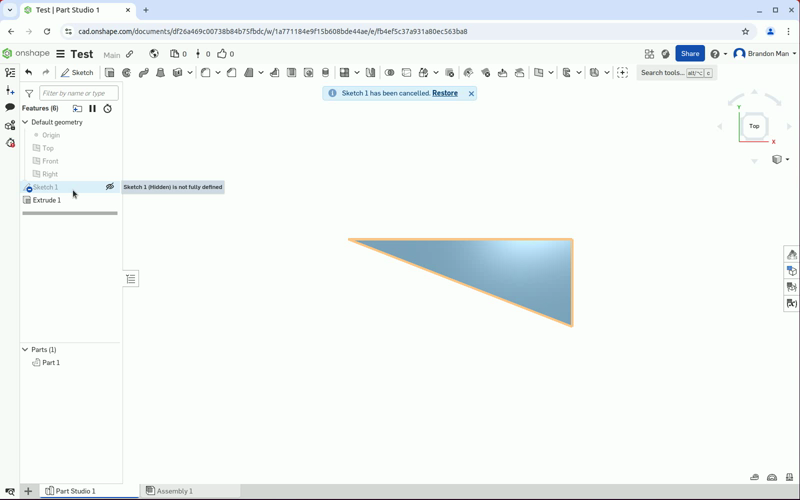
click(73, 189)
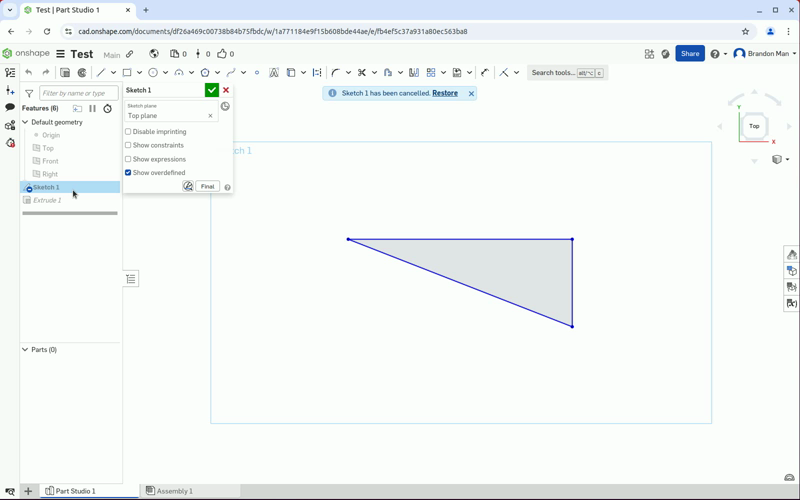
mouse_move(229, 92)
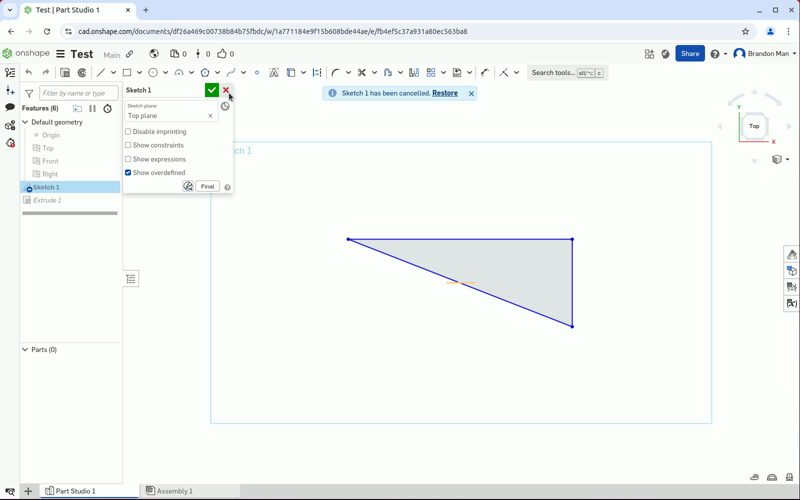
click(229, 92)
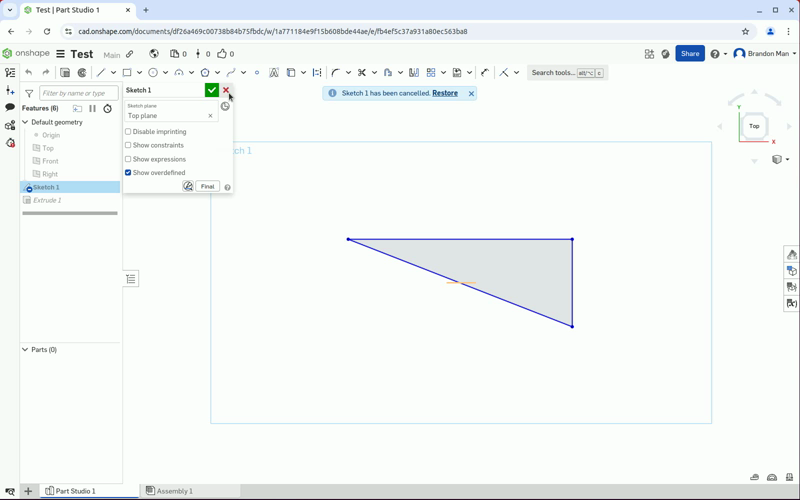
key(shift+s)
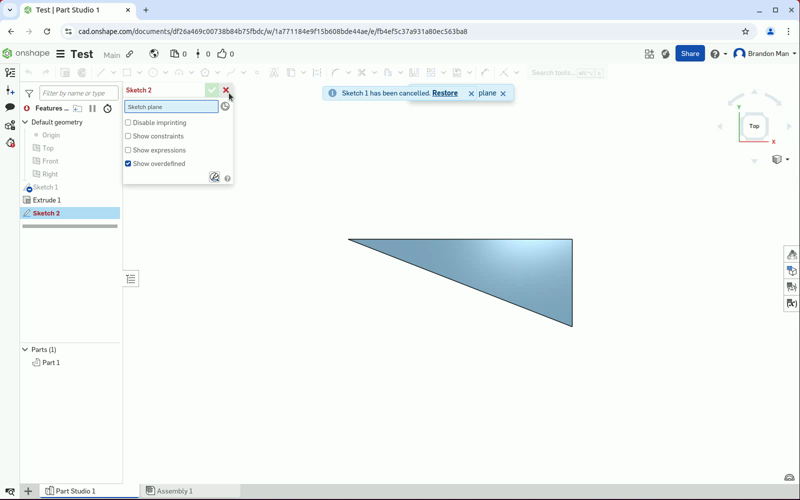
mouse_move(73, 150)
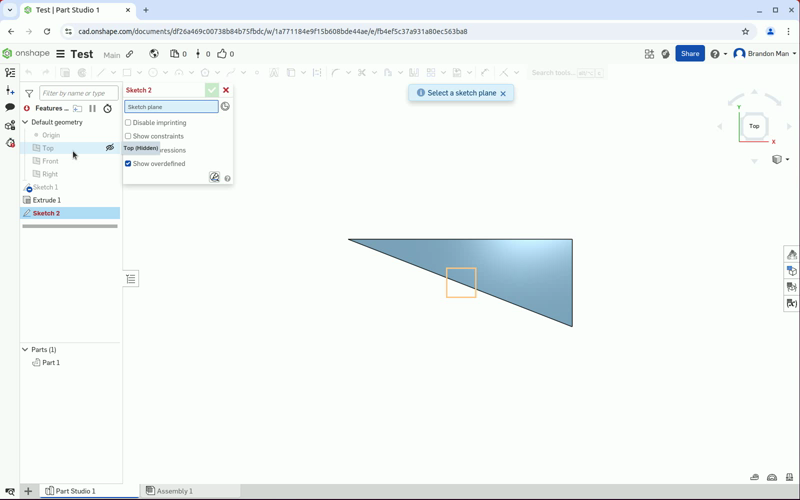
click(73, 150)
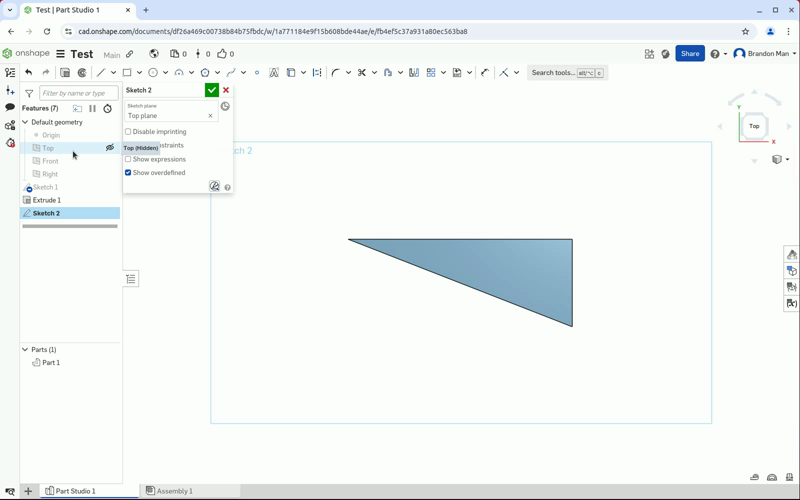
mouse_move(73, 352)
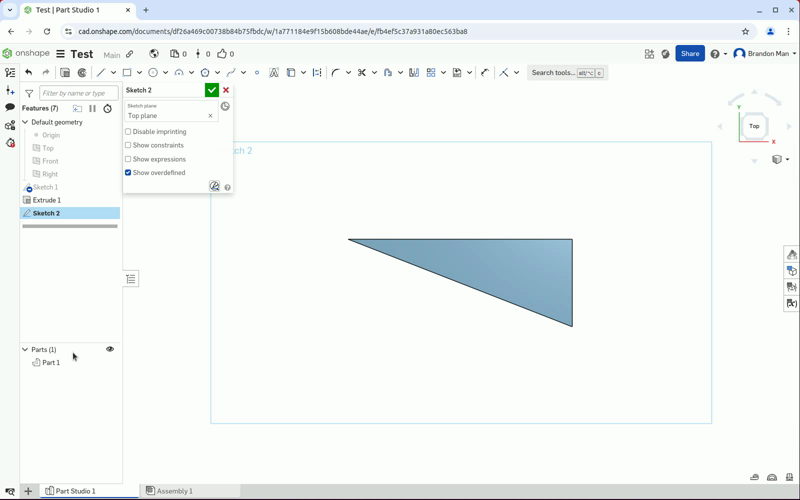
key(y)
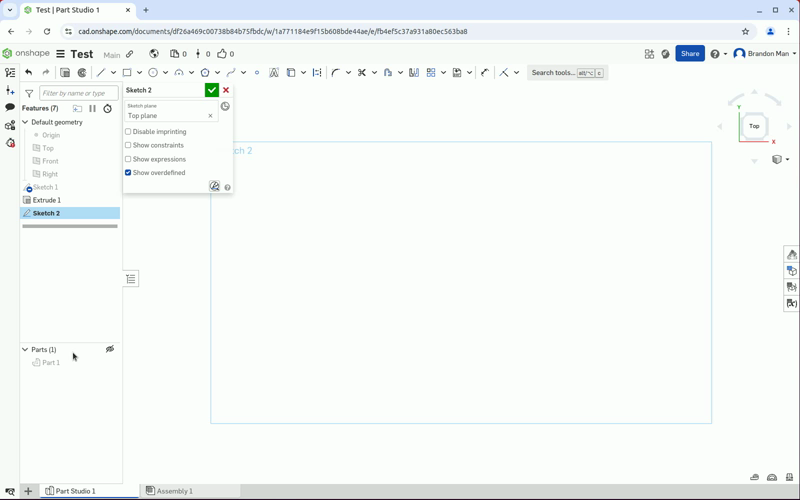
key(l)
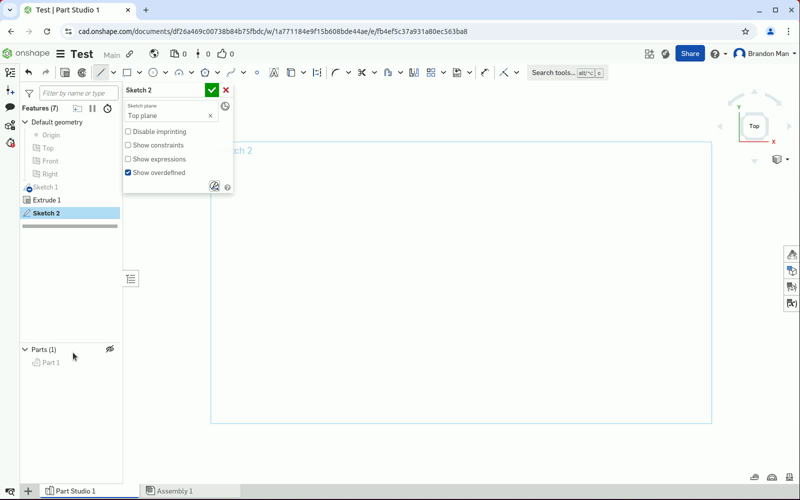
key_down(shift)
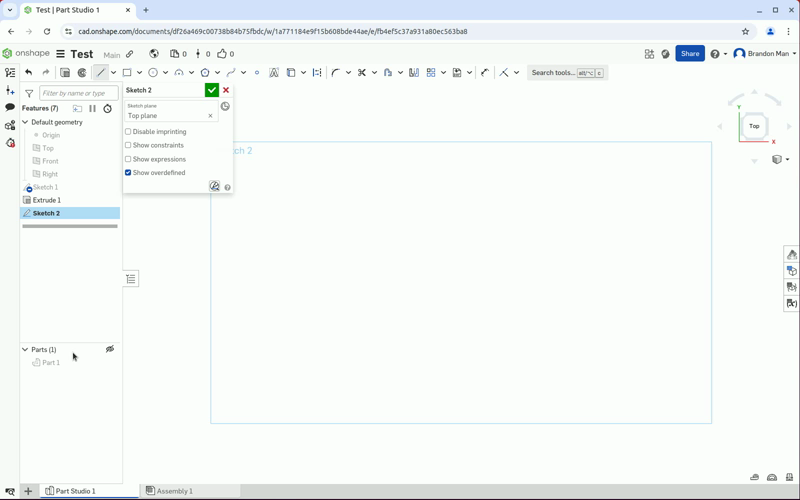
mouse_move(348, 326)
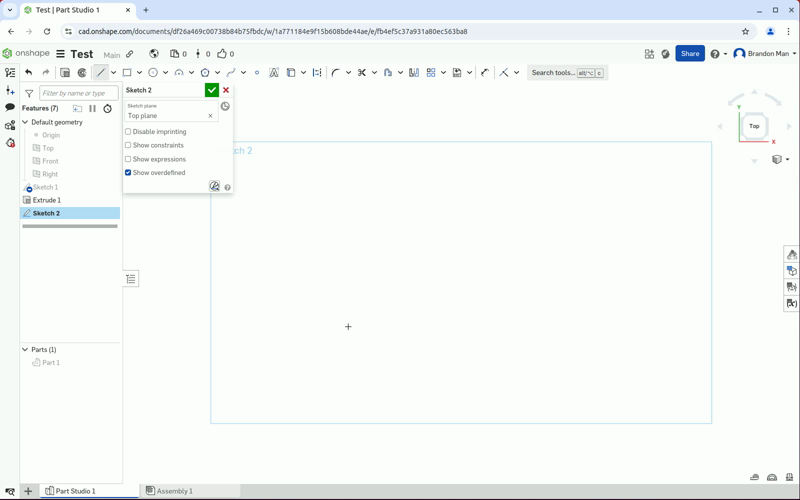
click(348, 326)
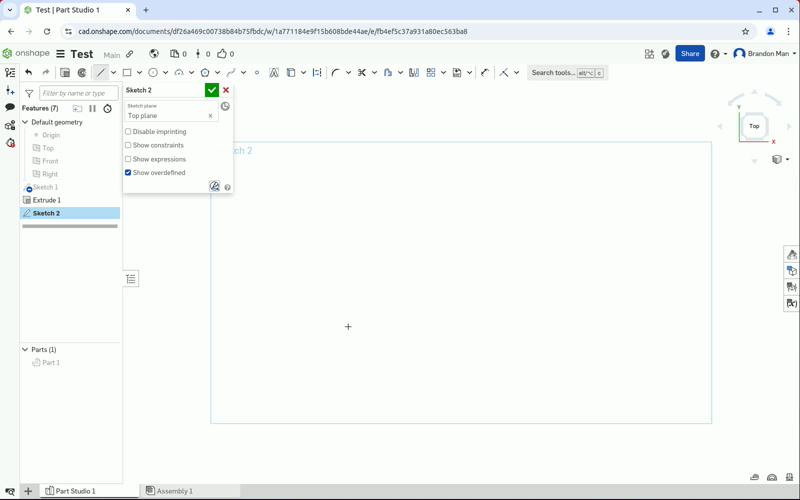
key_up(shift)
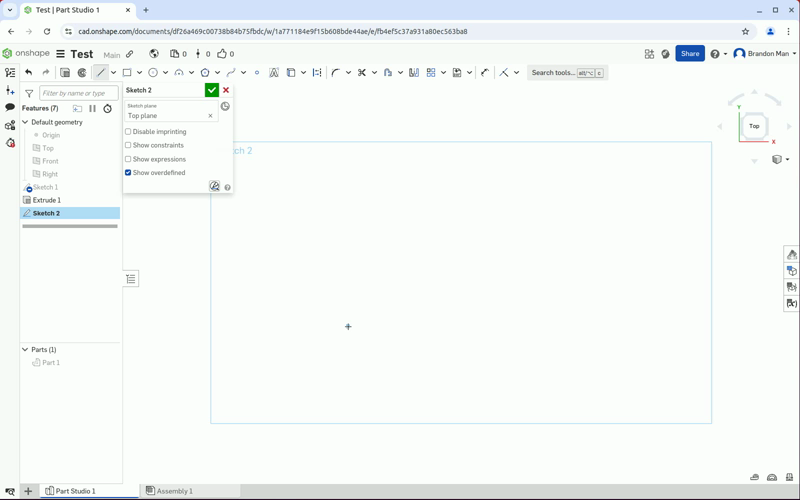
key_down(shift)
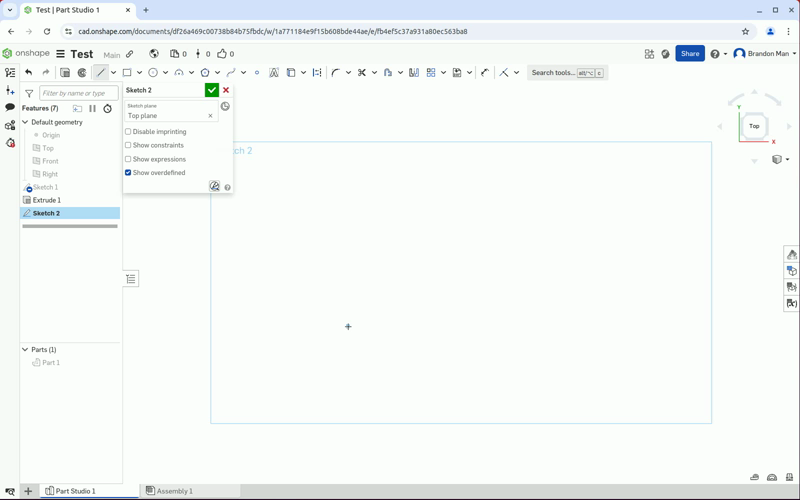
mouse_move(572, 326)
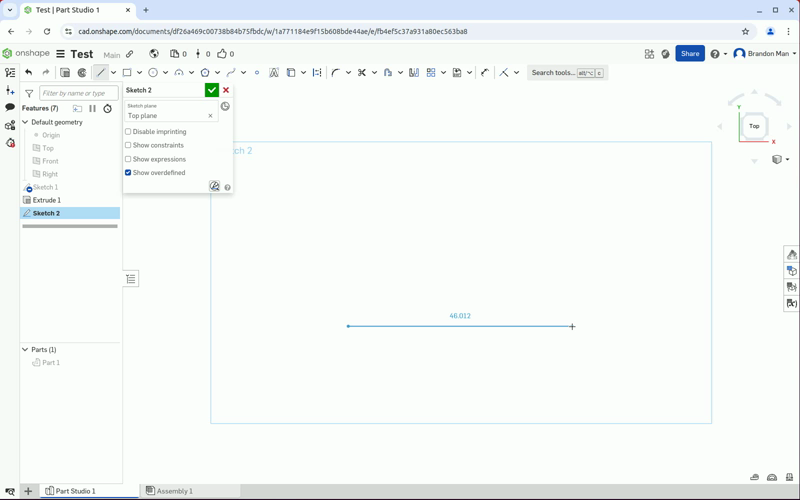
click(572, 326)
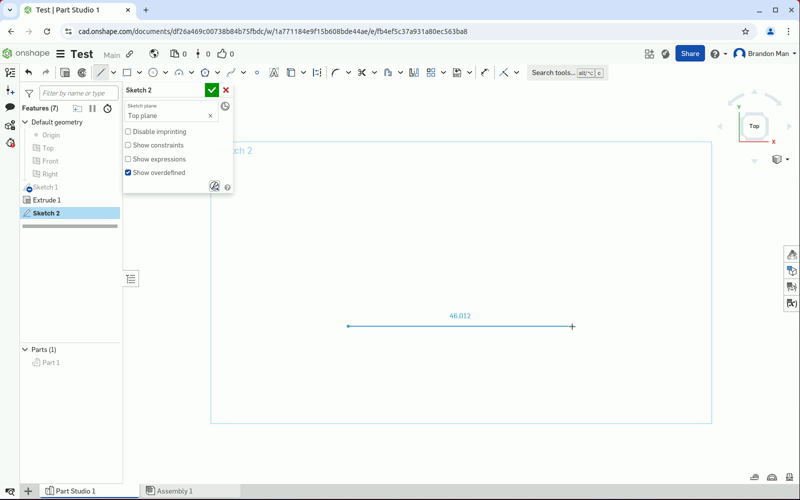
key_up(shift)
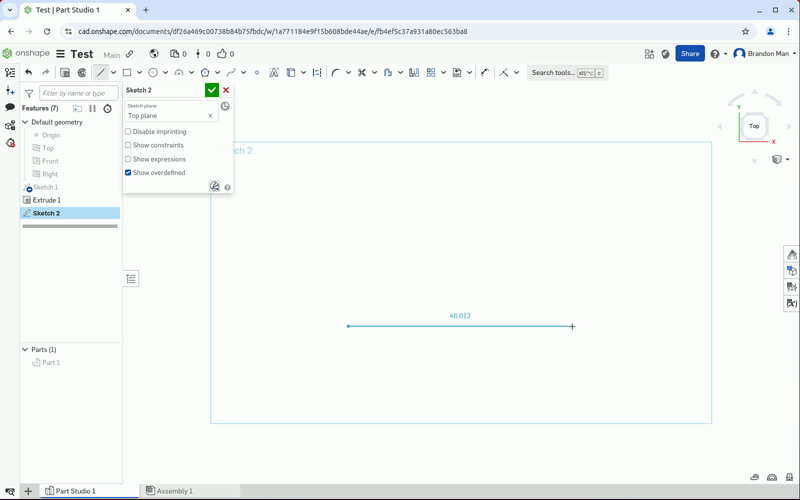
key_down(shift)
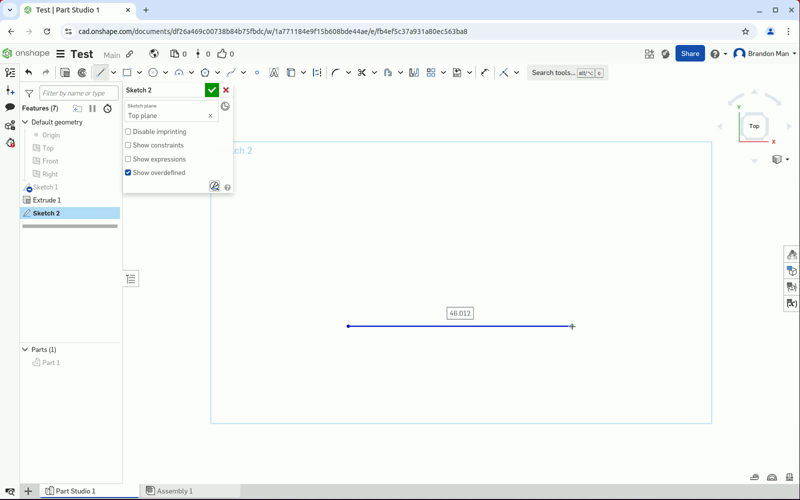
mouse_move(348, 239)
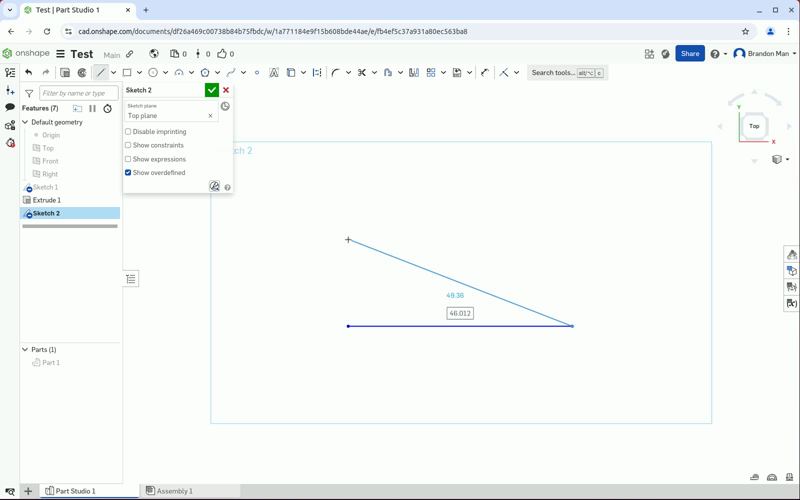
click(348, 239)
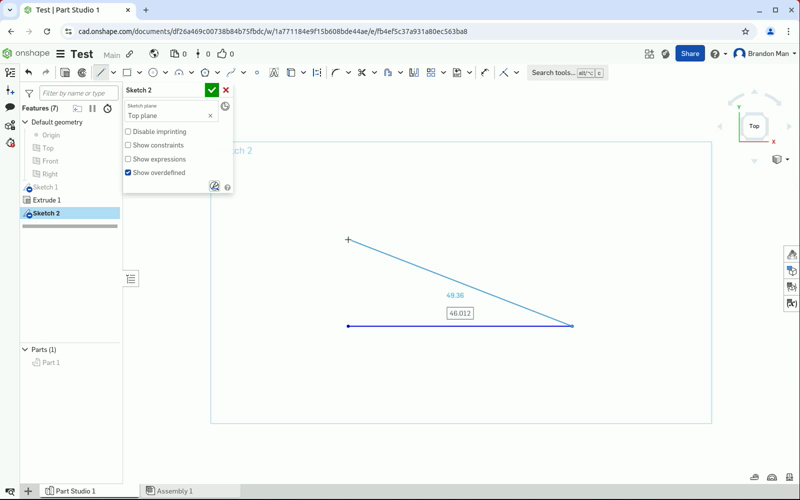
key_up(shift)
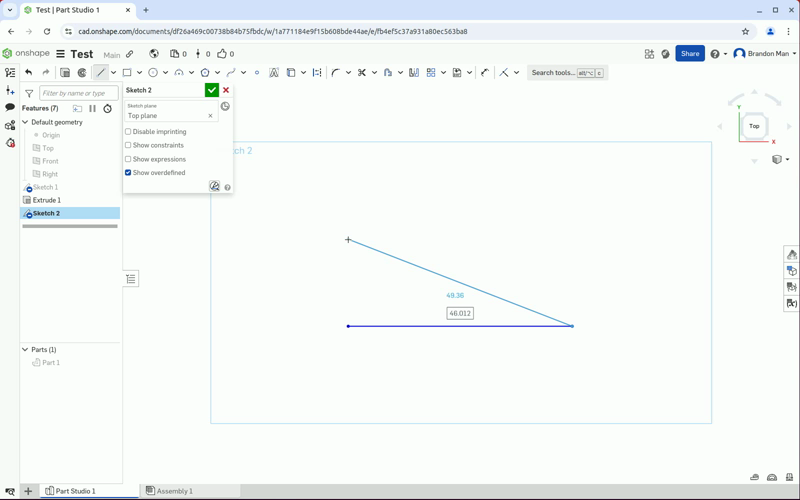
key_down(shift)
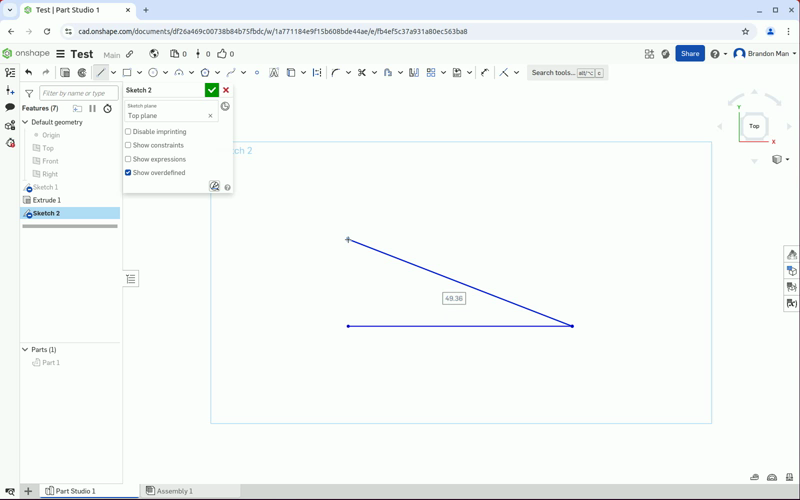
mouse_move(348, 326)
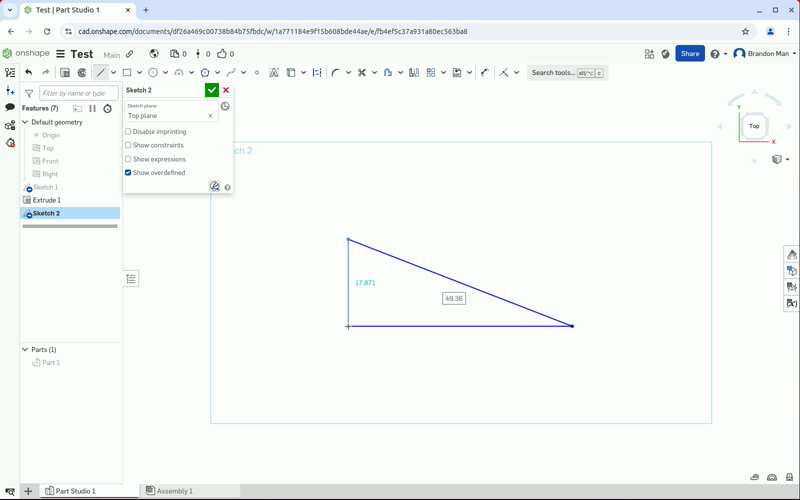
key_up(shift)
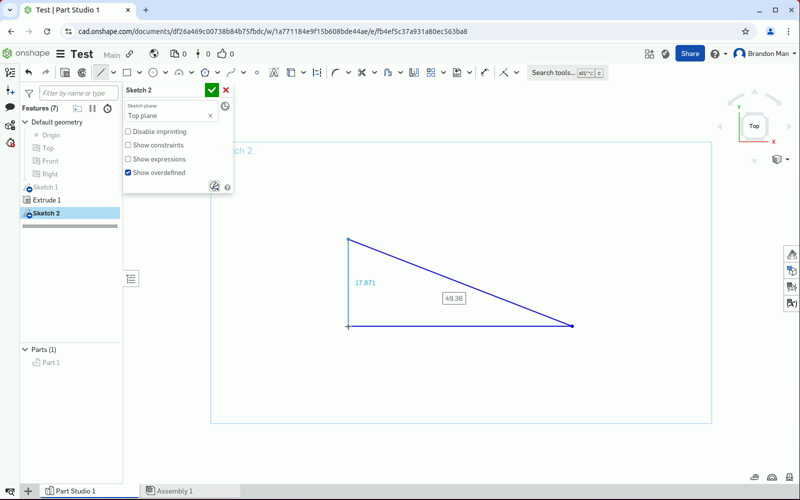
click(348, 326)
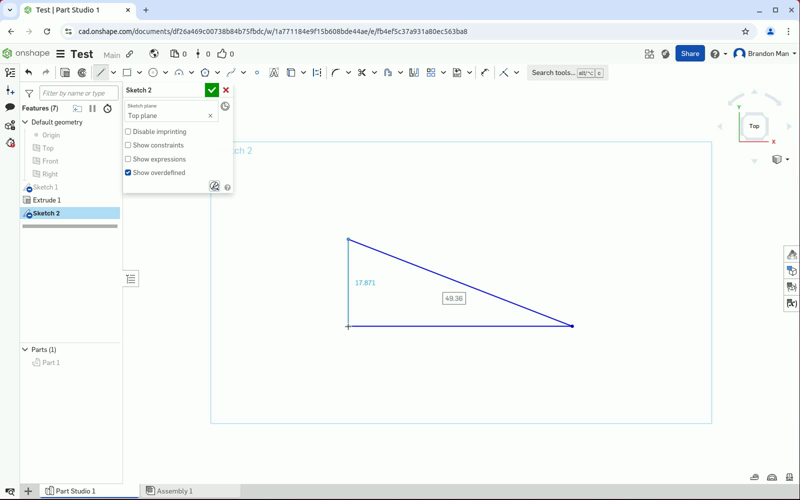
key(esc)
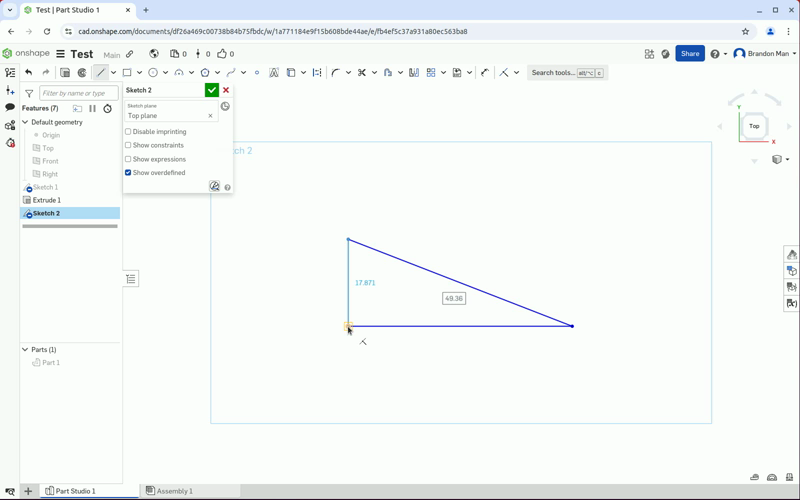
mouse_move(517, 319)
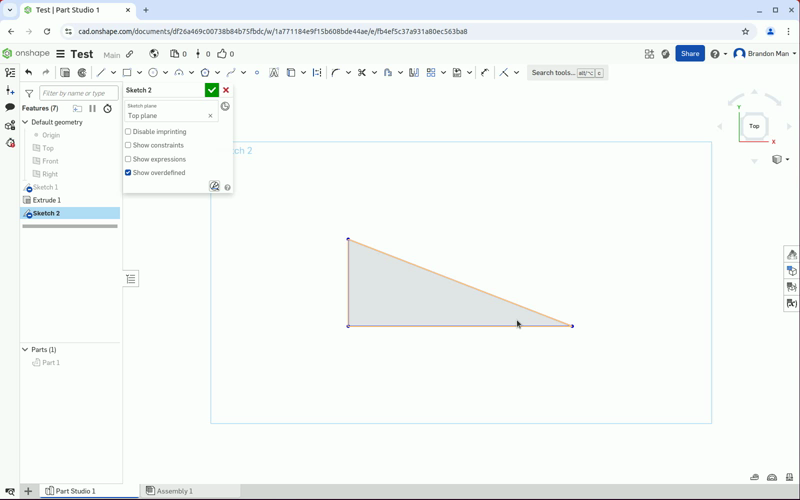
click(517, 319)
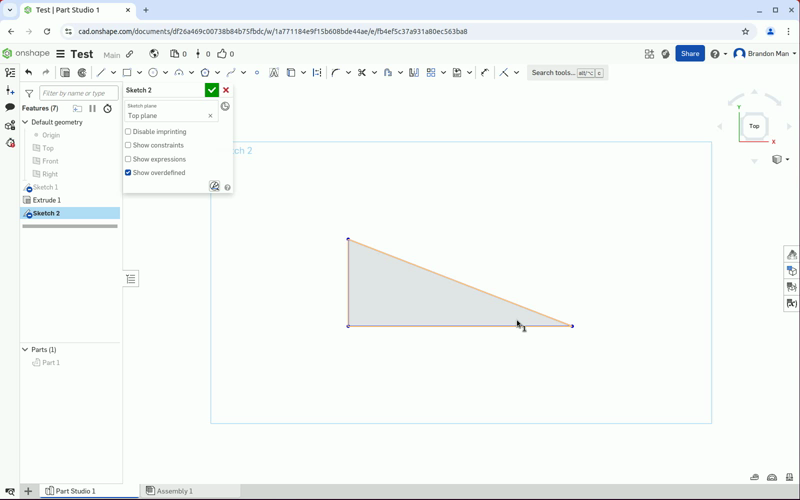
mouse_move(73, 352)
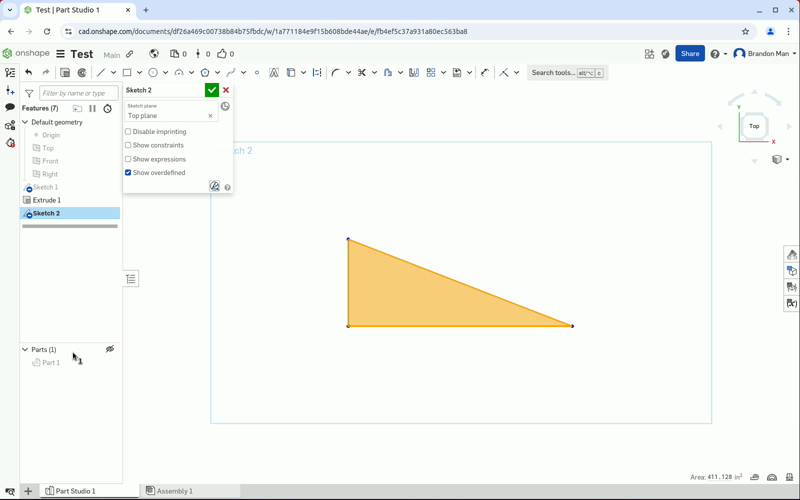
key(shift+y)
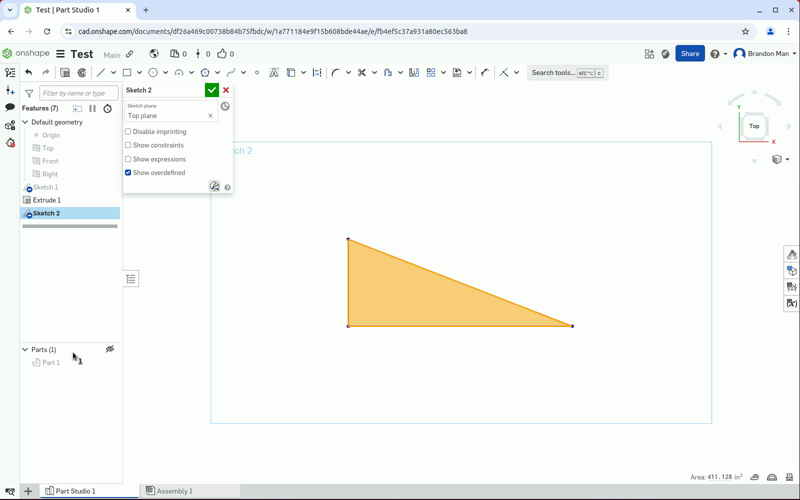
key(shift+e)
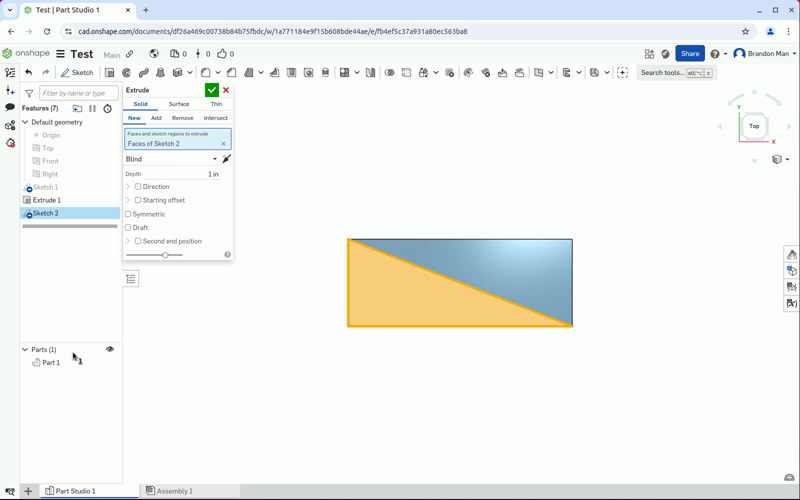
mouse_move(143, 106)
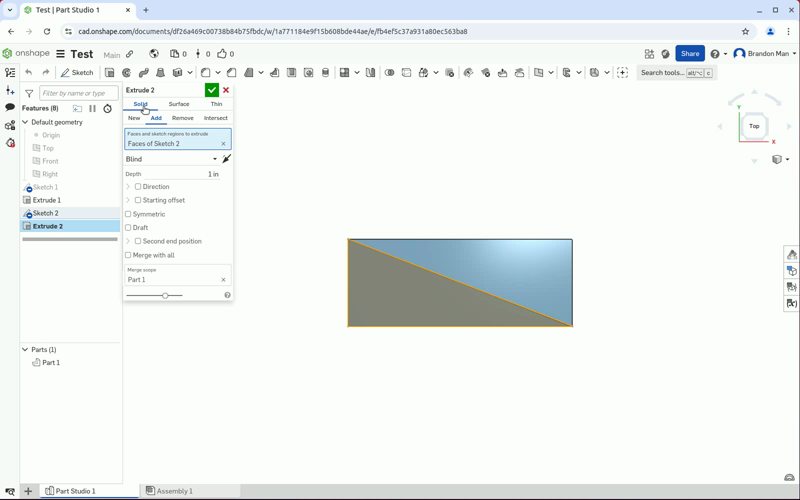
click(143, 106)
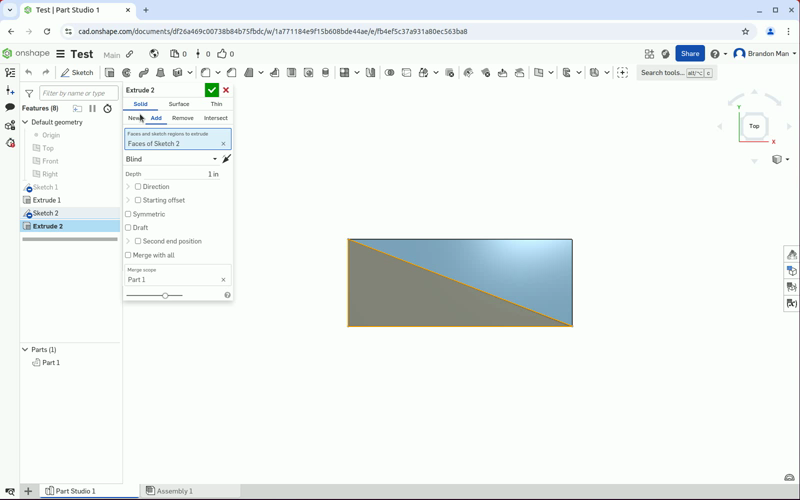
mouse_move(137, 120)
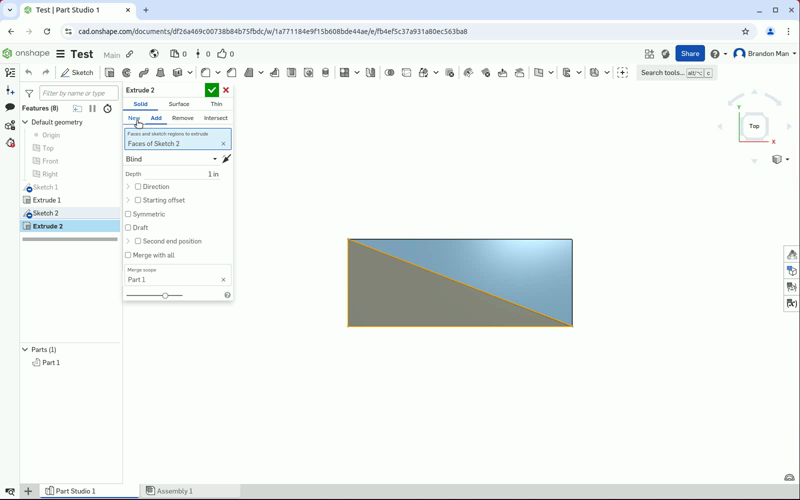
click(137, 120)
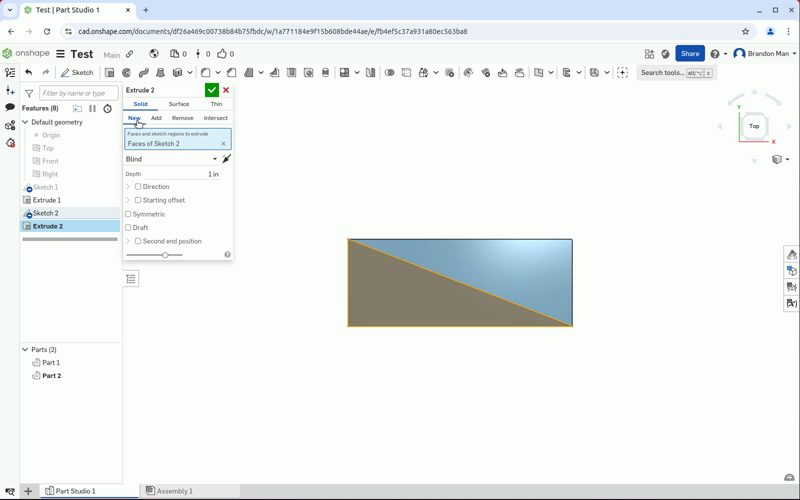
key(tab, 4)
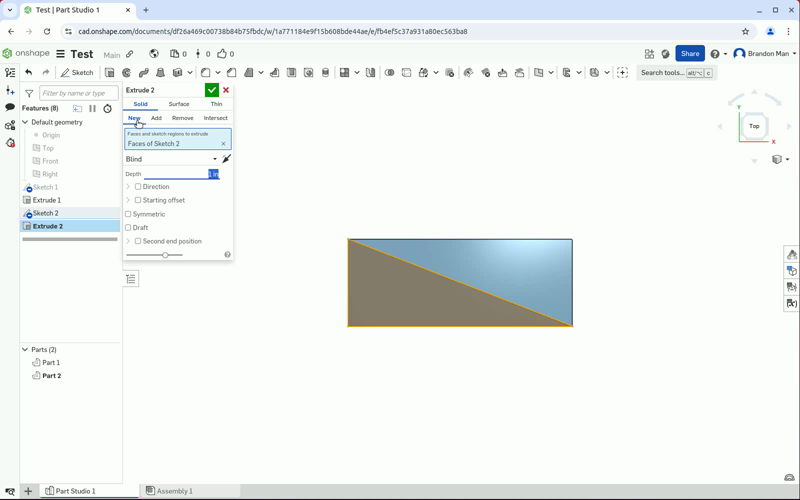
text(14.924)
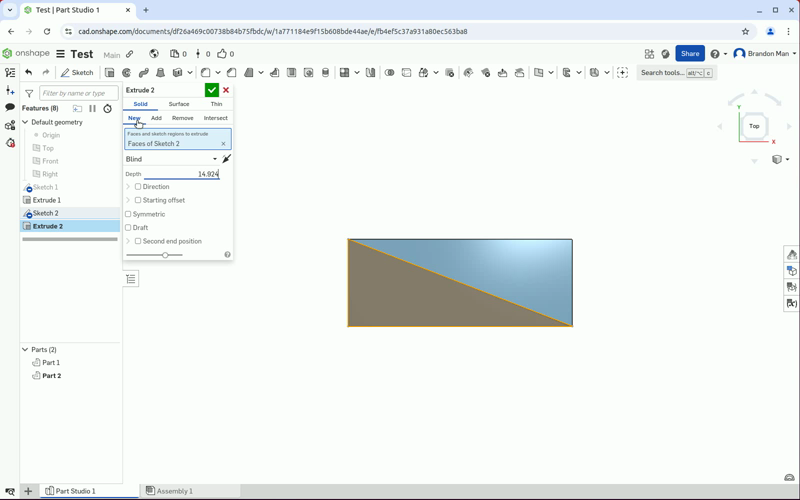
key(enter)
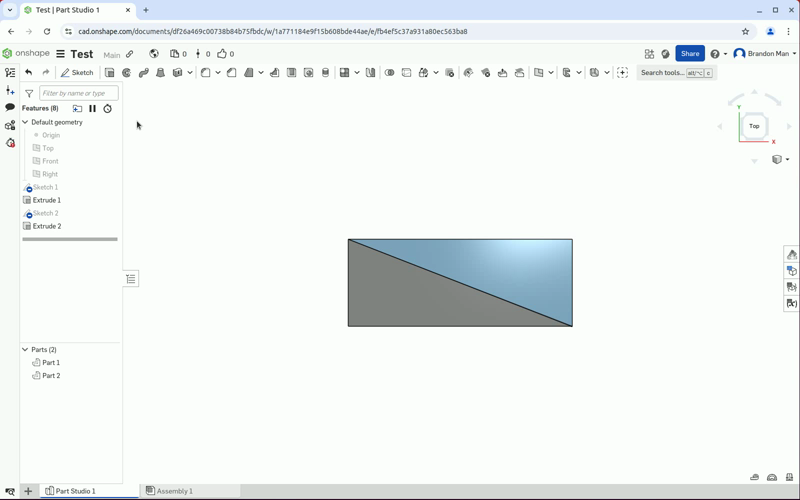
key(shift+h)
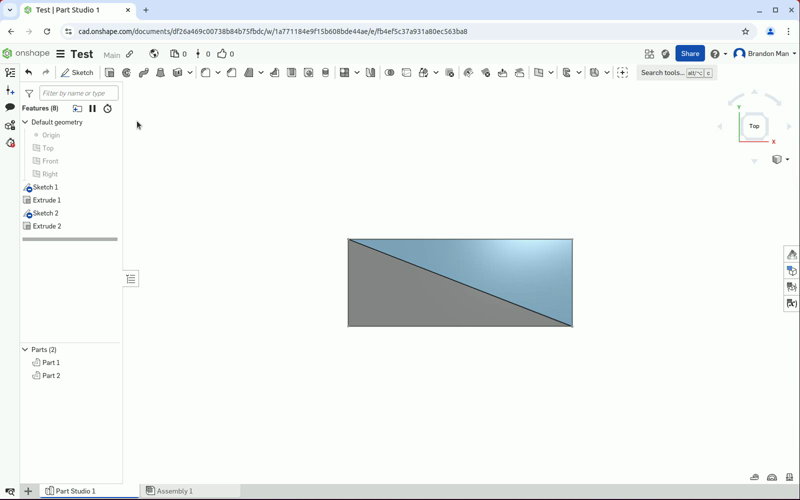
key(shift+h)
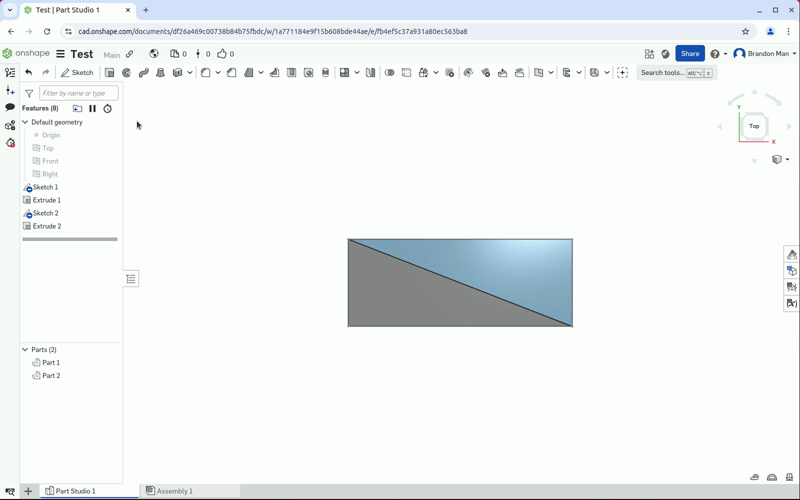
key(shift+7)
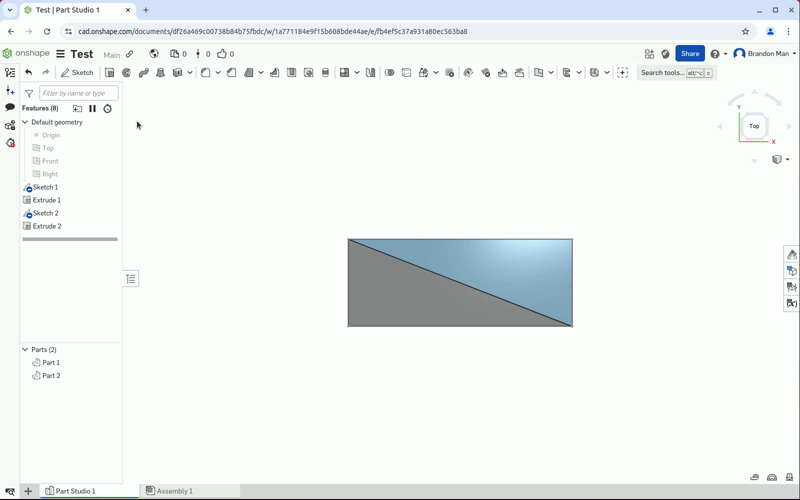
key(up, 3)
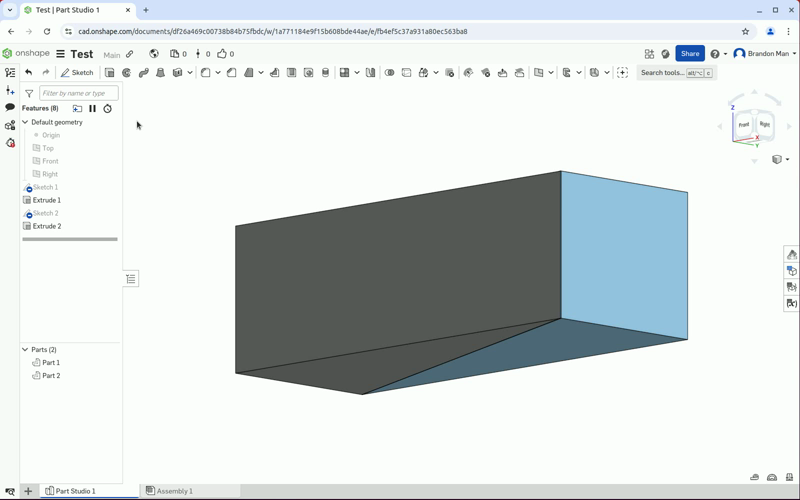
key(left, 3)
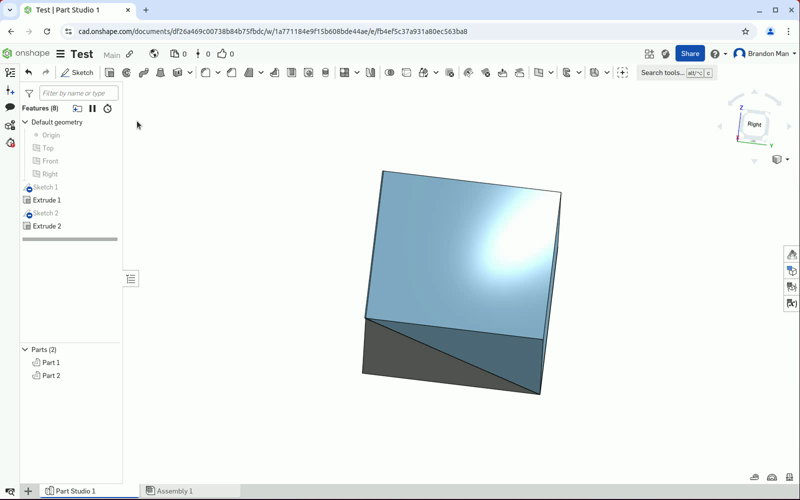
key(right, 3)
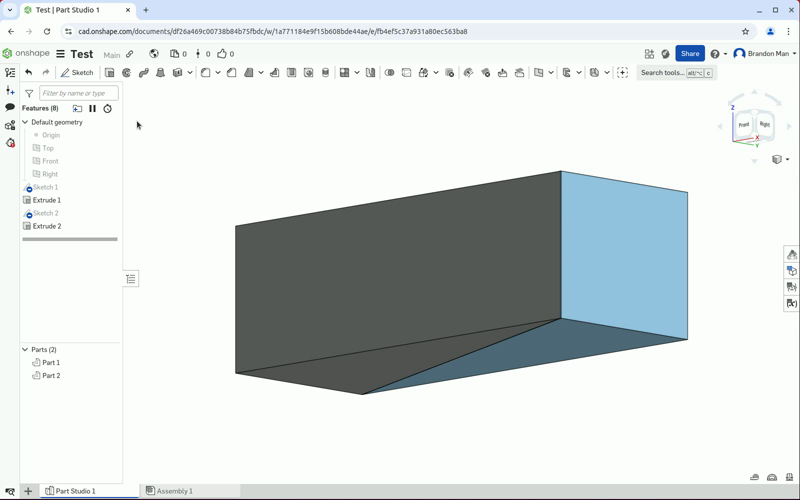
key(down, 3)
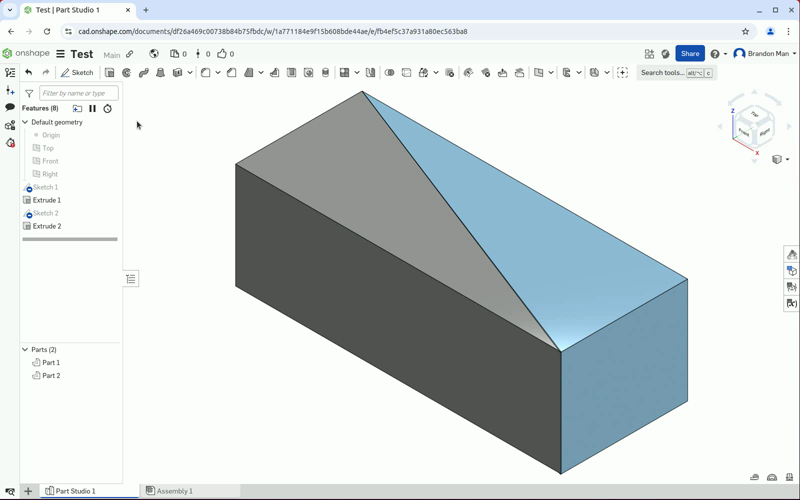
mouse_move(73, 189)
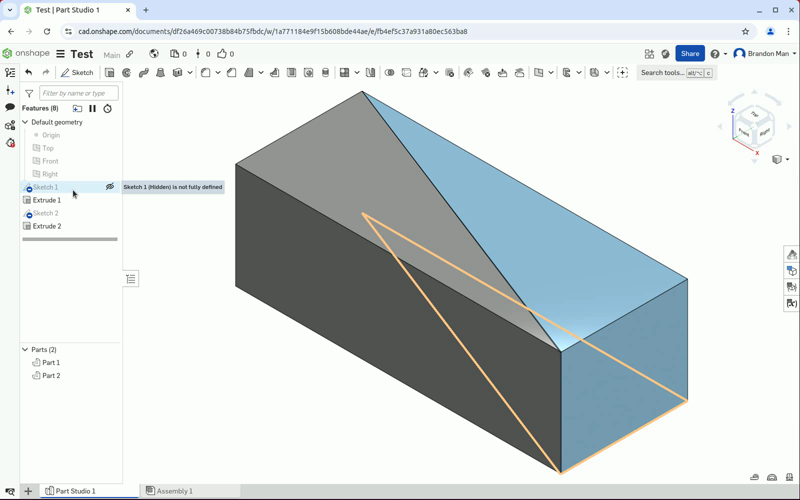
click(73, 189)